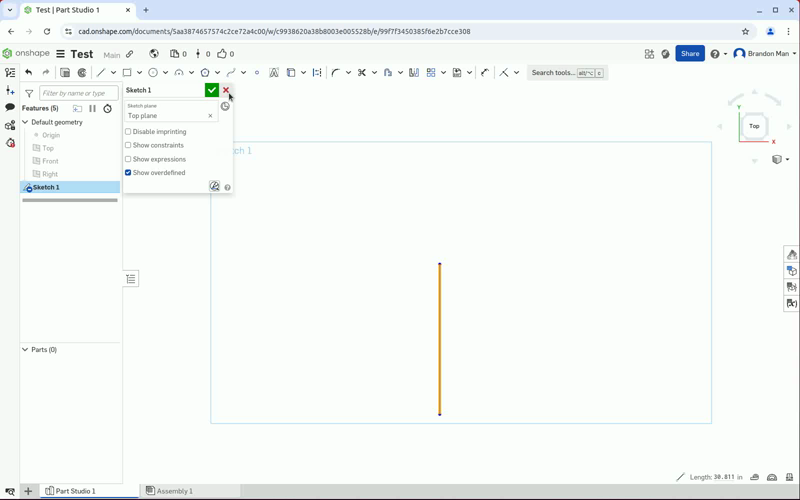
key(shift+h)
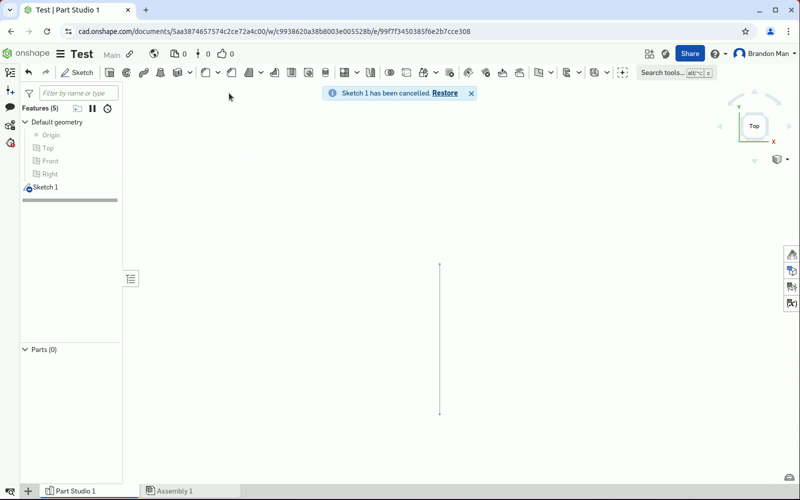
key(shift+s)
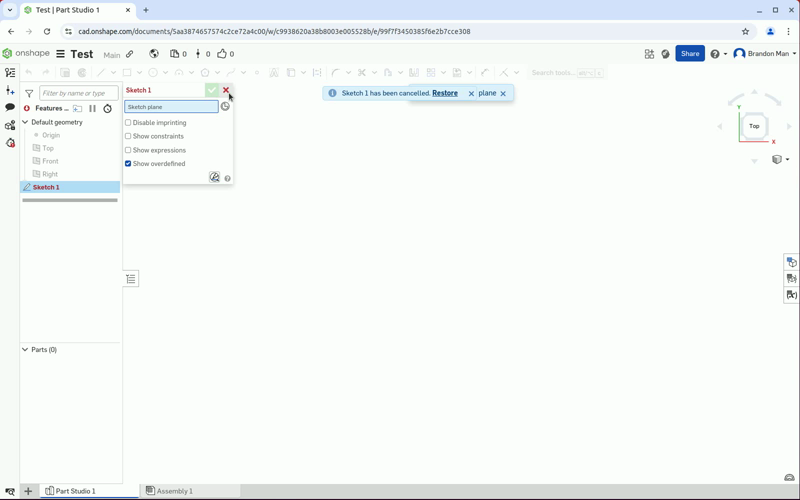
mouse_move(73, 150)
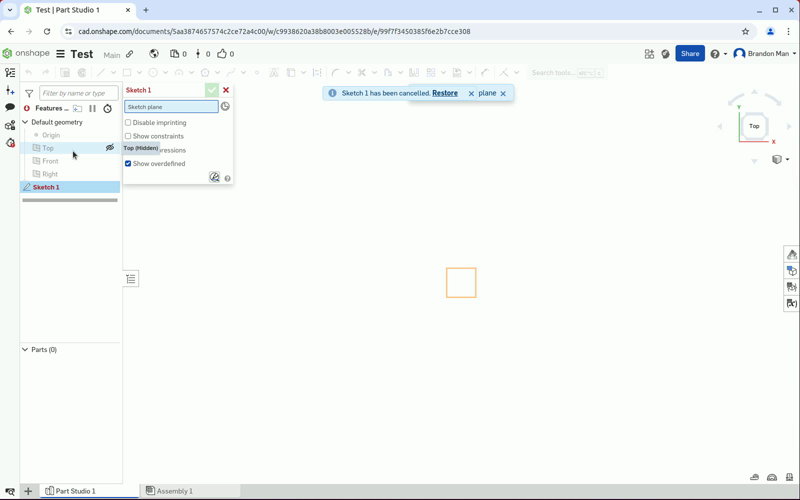
click(73, 150)
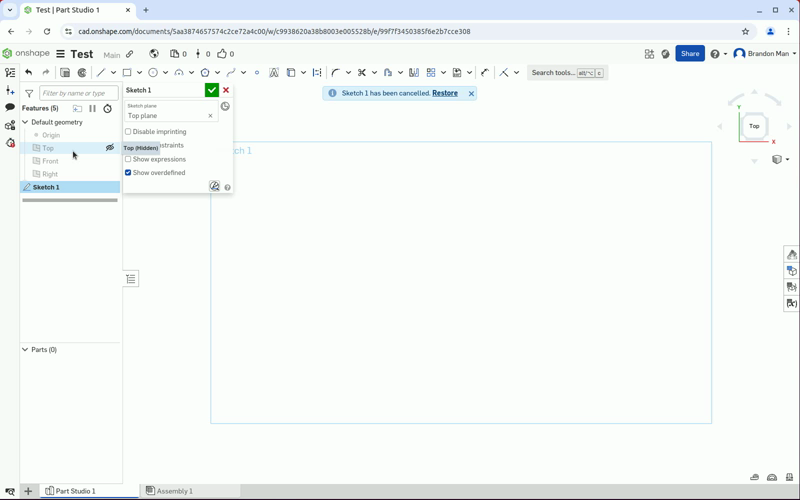
mouse_move(73, 352)
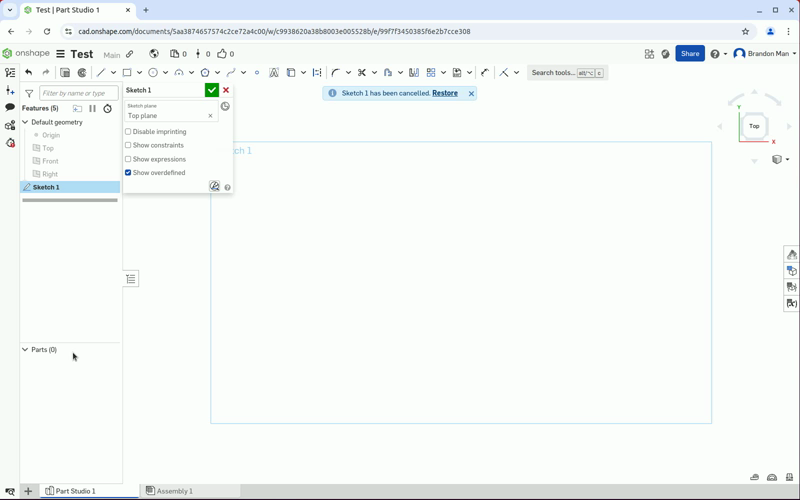
key(y)
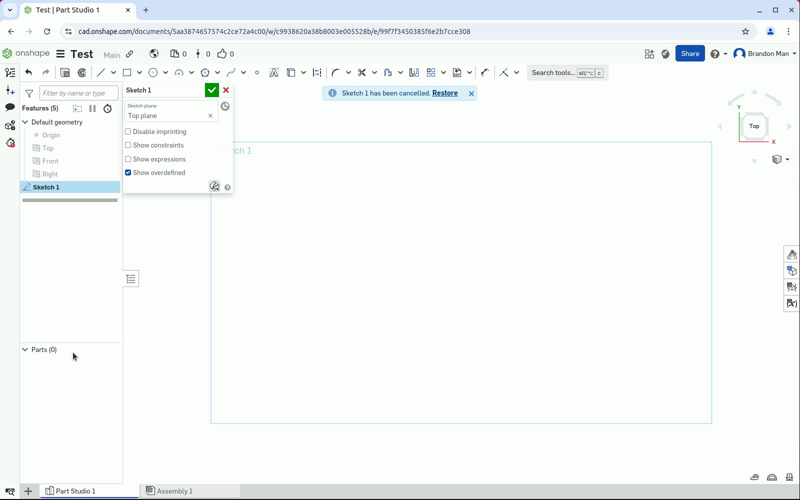
key(c)
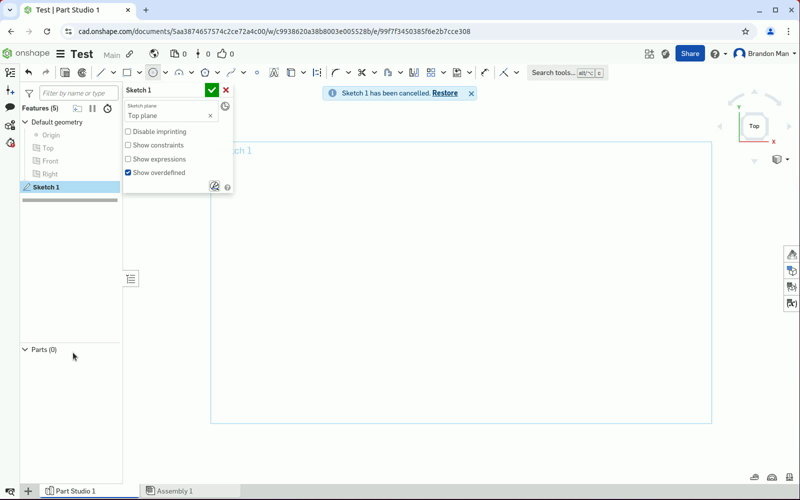
key_down(shift)
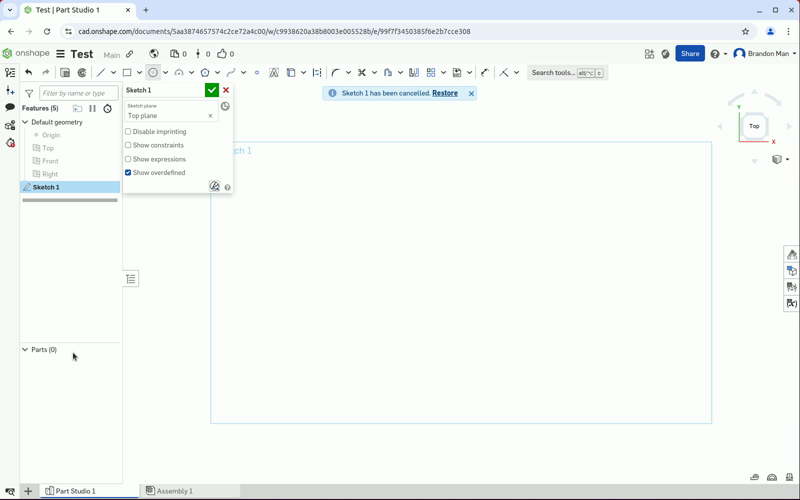
mouse_move(460, 282)
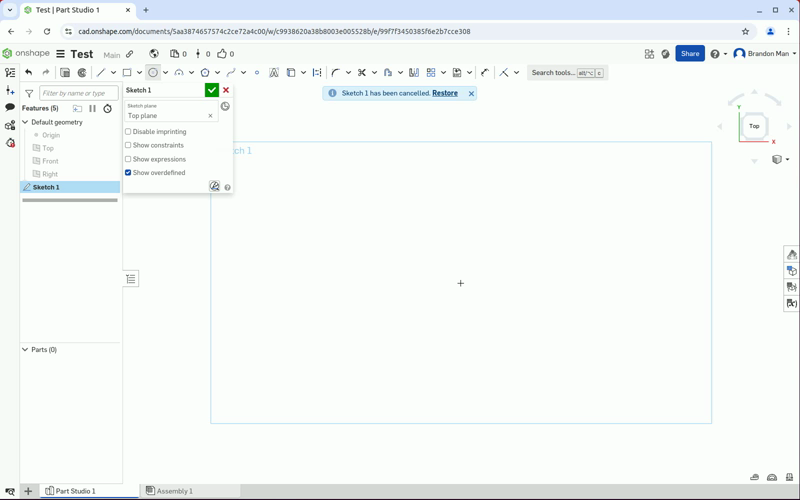
click(460, 282)
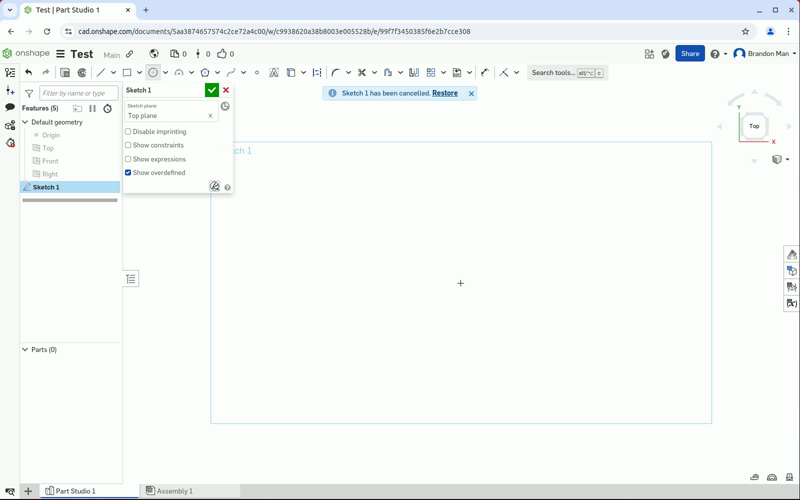
key_up(shift)
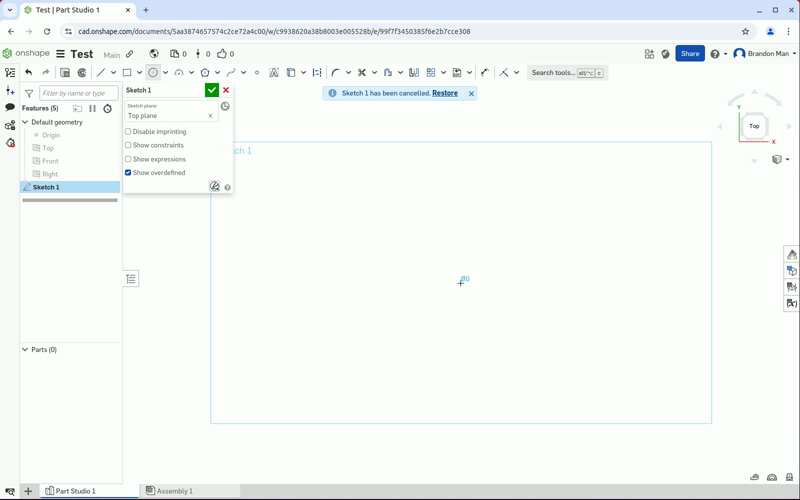
mouse_move(573, 282)
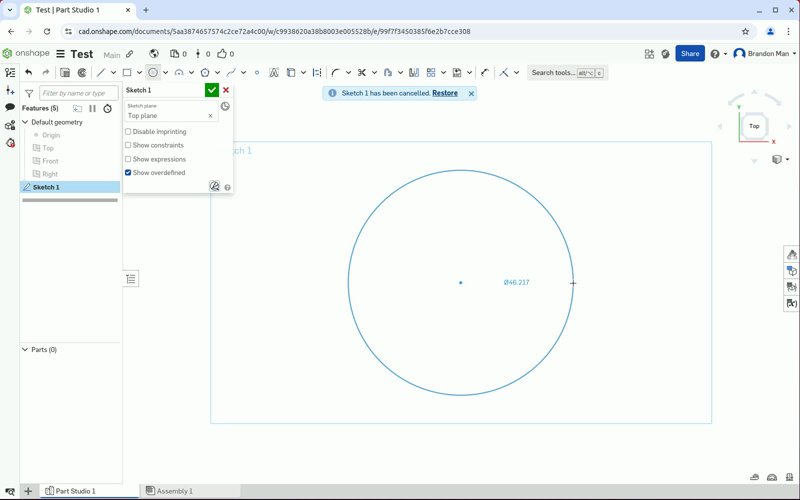
click(573, 282)
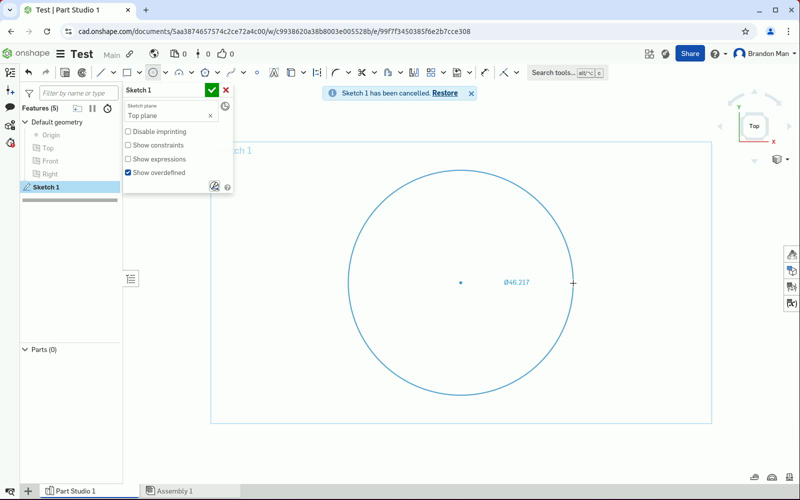
key(esc)
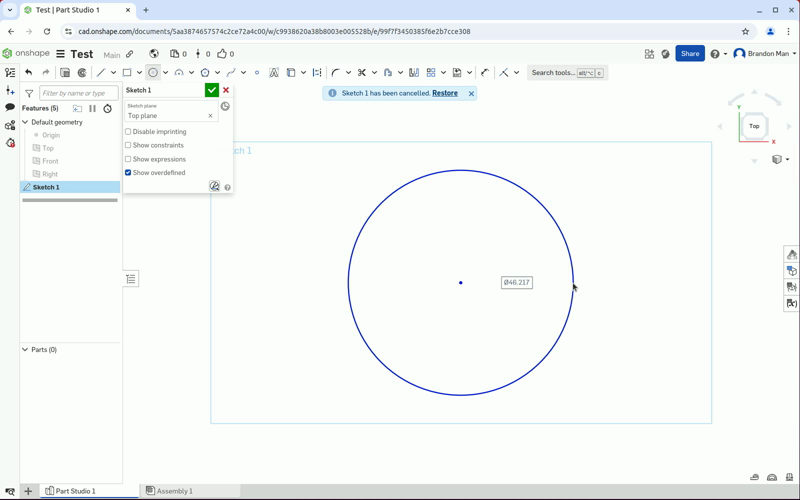
mouse_move(415, 325)
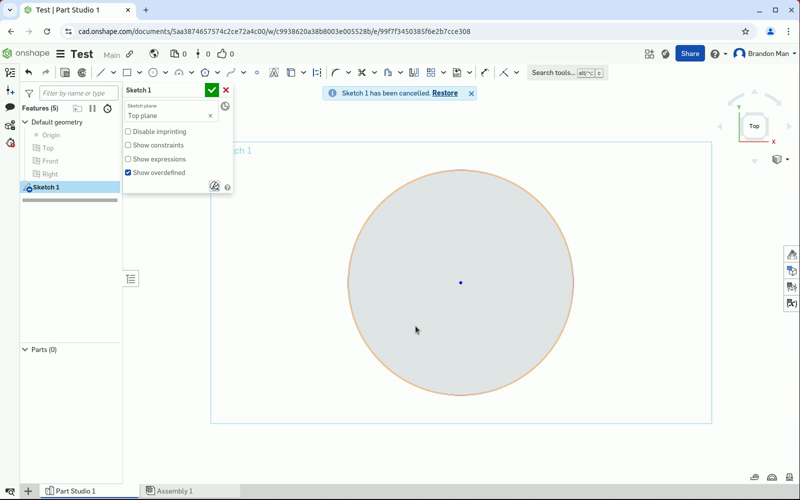
click(415, 325)
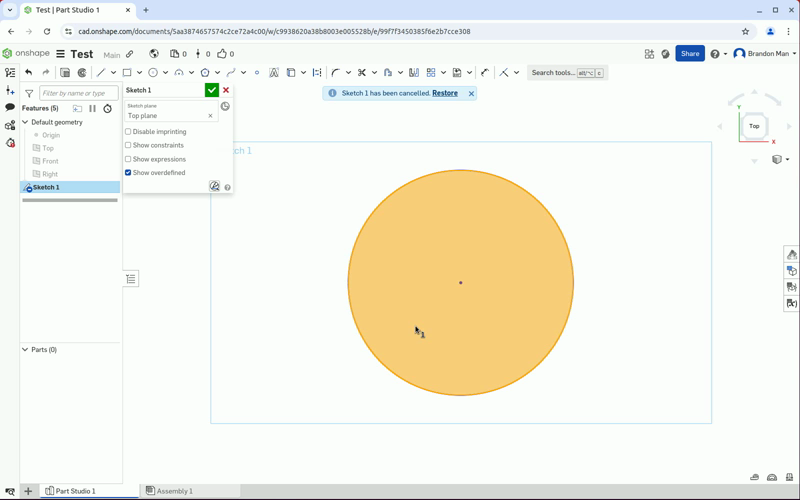
mouse_move(73, 352)
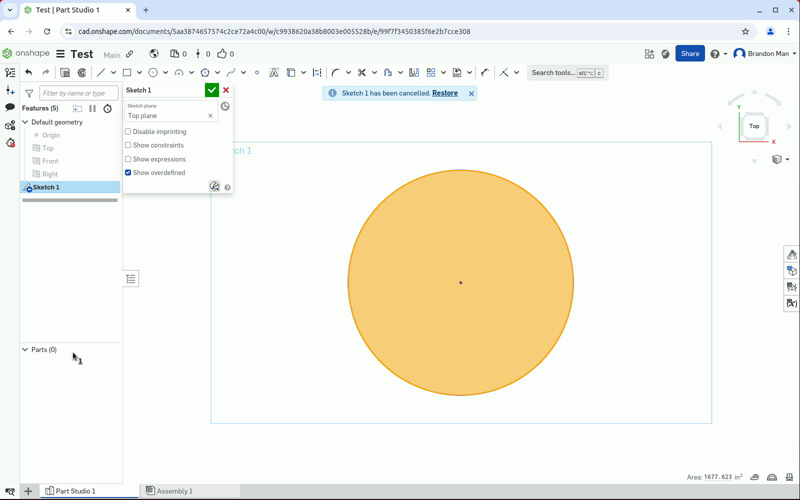
key(shift+y)
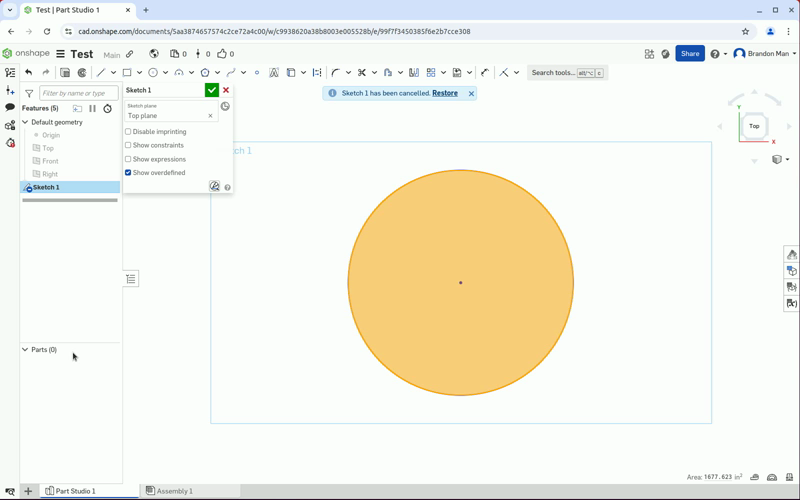
key(shift+e)
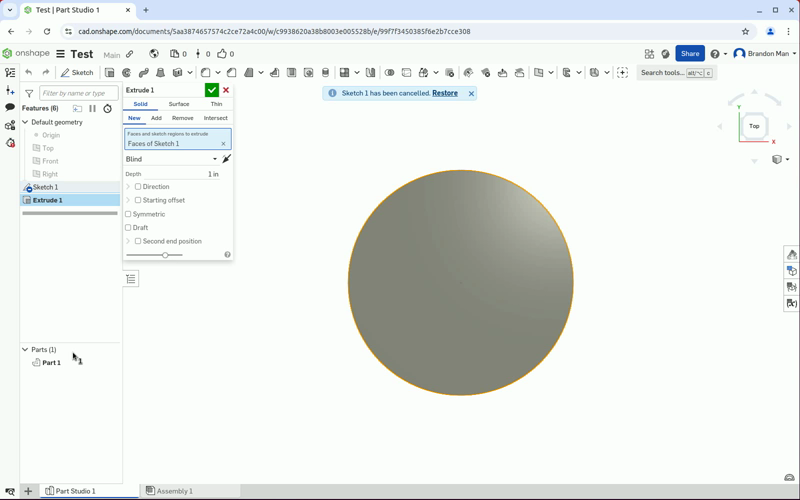
mouse_move(143, 106)
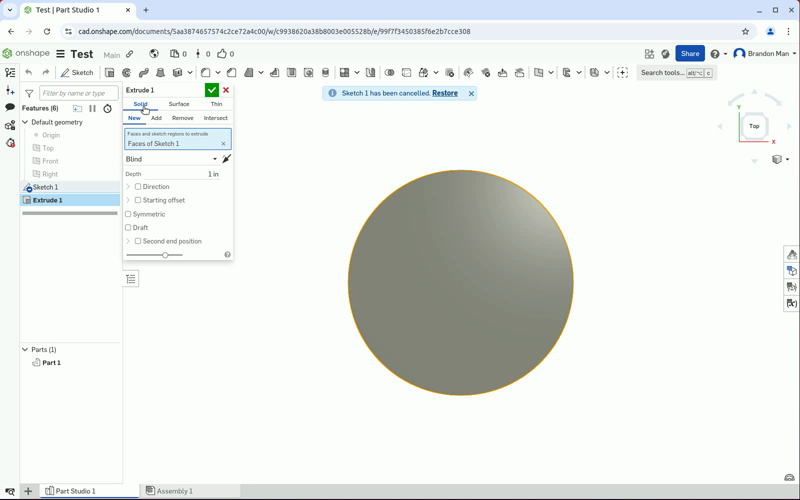
click(143, 106)
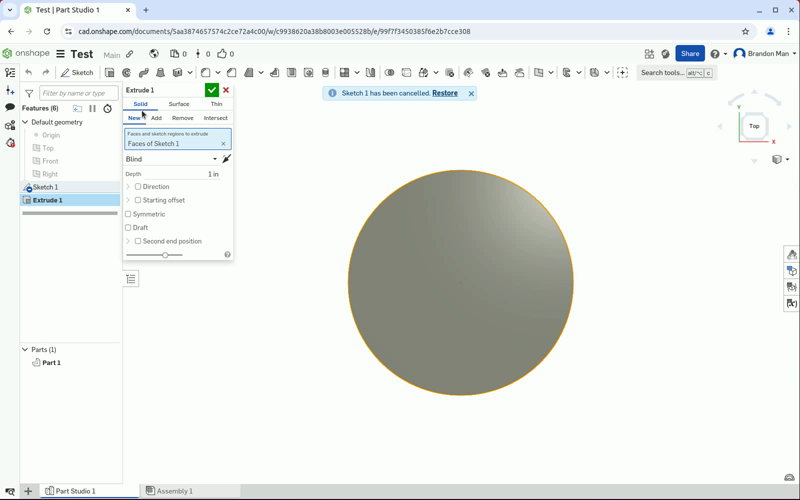
mouse_move(137, 120)
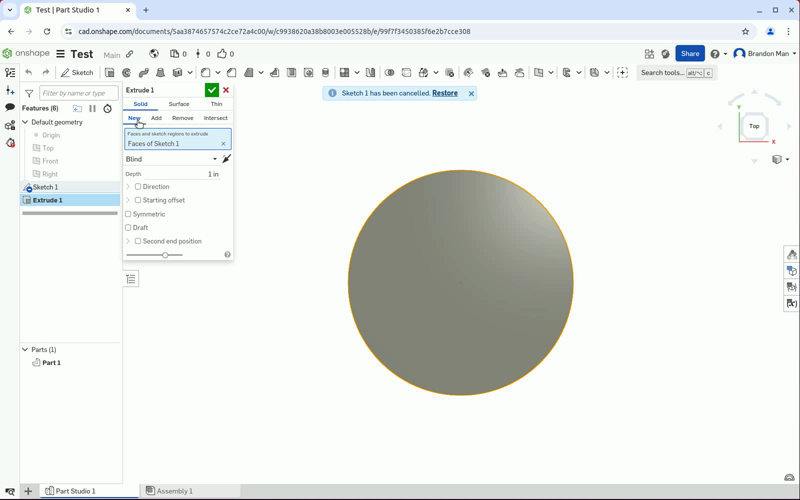
click(137, 120)
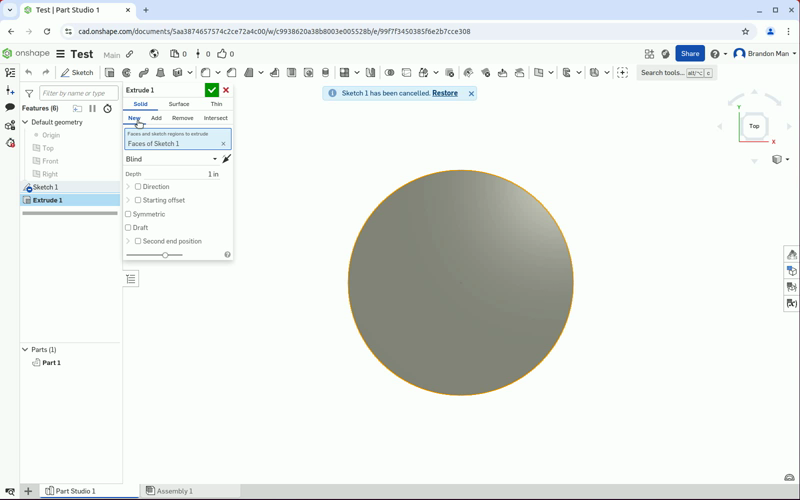
key(tab, 4)
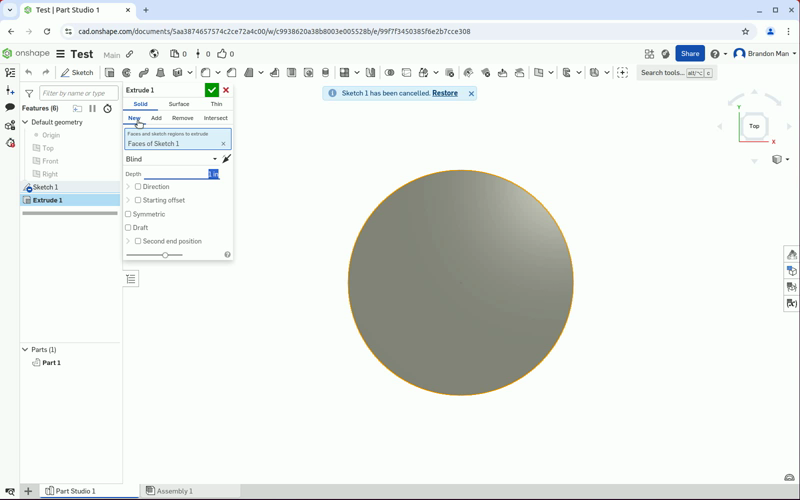
text(23.108)
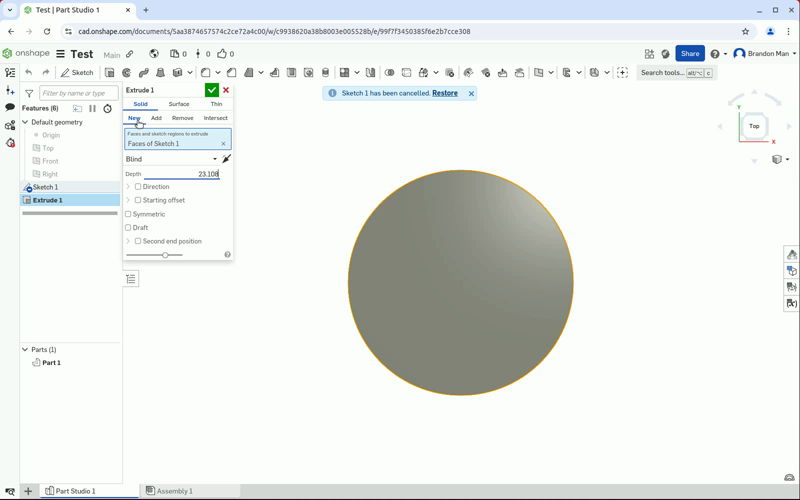
key(enter)
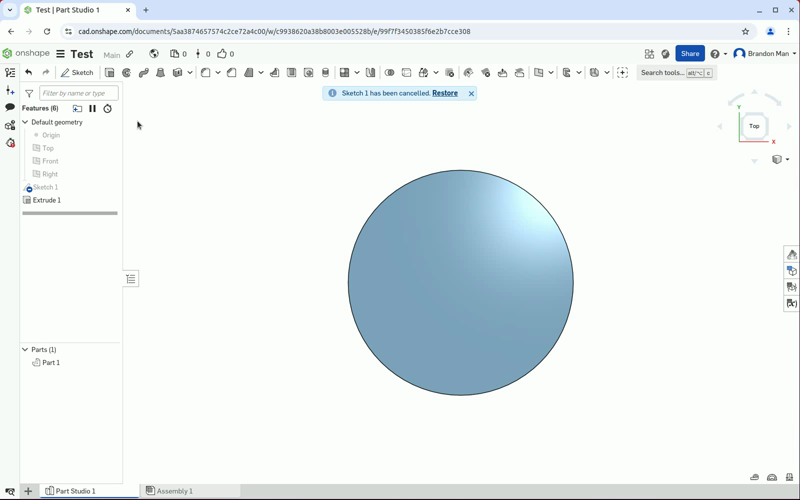
key(shift+h)
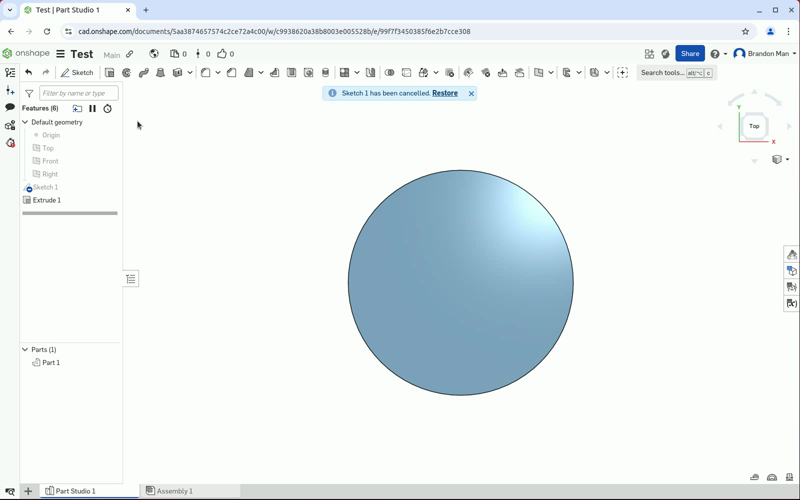
key(shift+h)
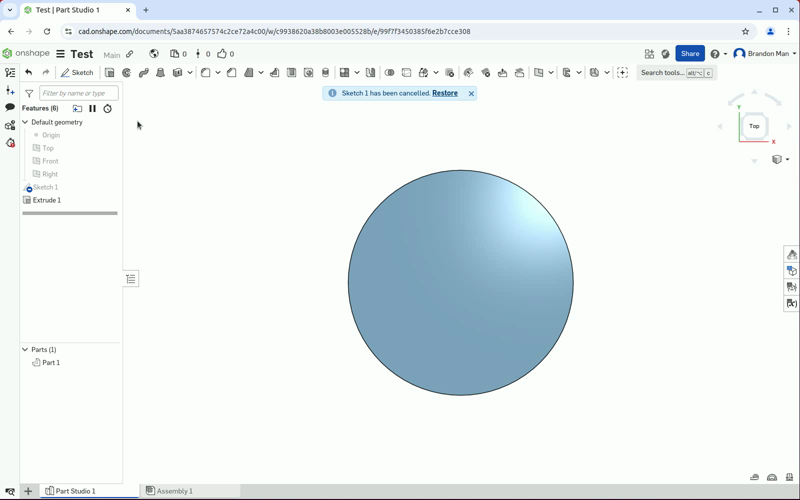
mouse_move(73, 189)
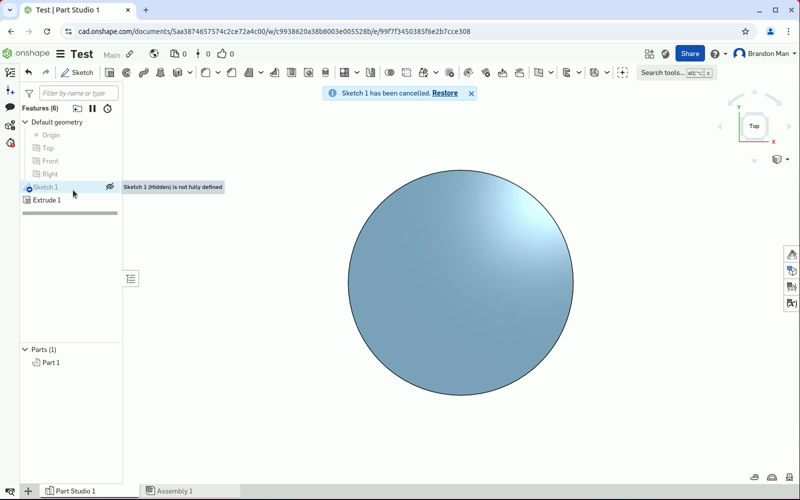
click(73, 189)
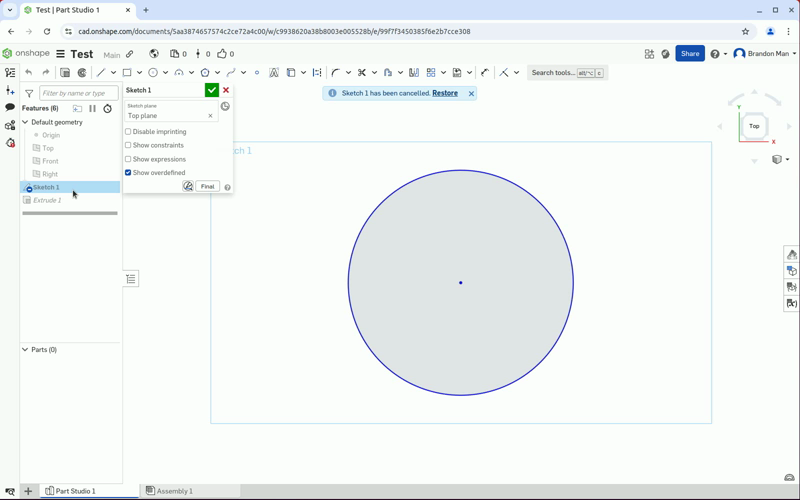
mouse_move(229, 92)
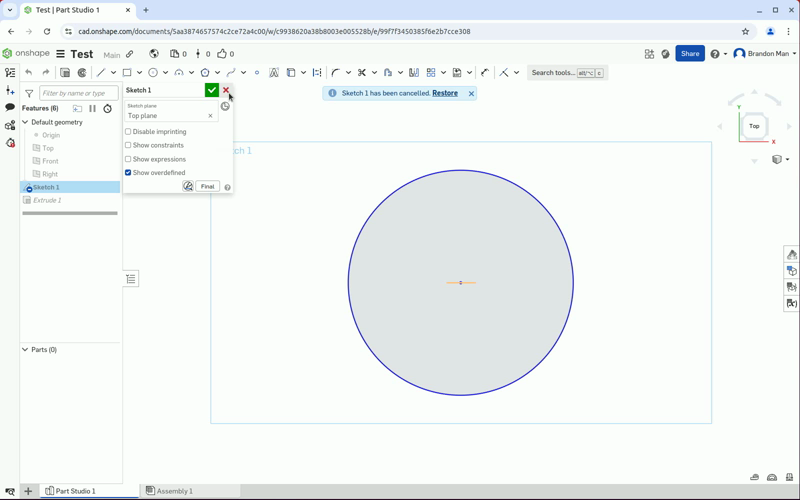
click(229, 92)
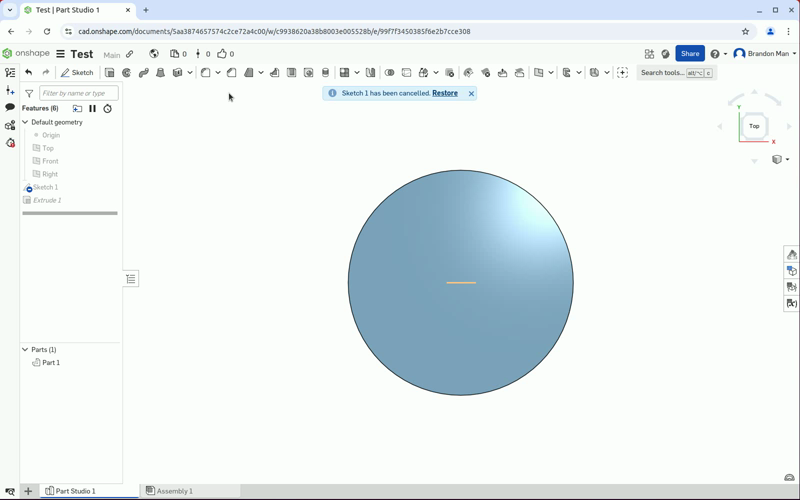
mouse_move(541, 75)
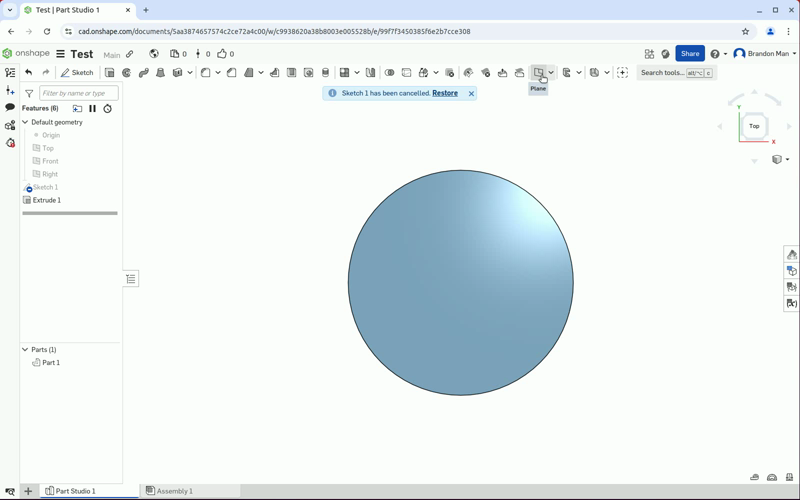
click(541, 75)
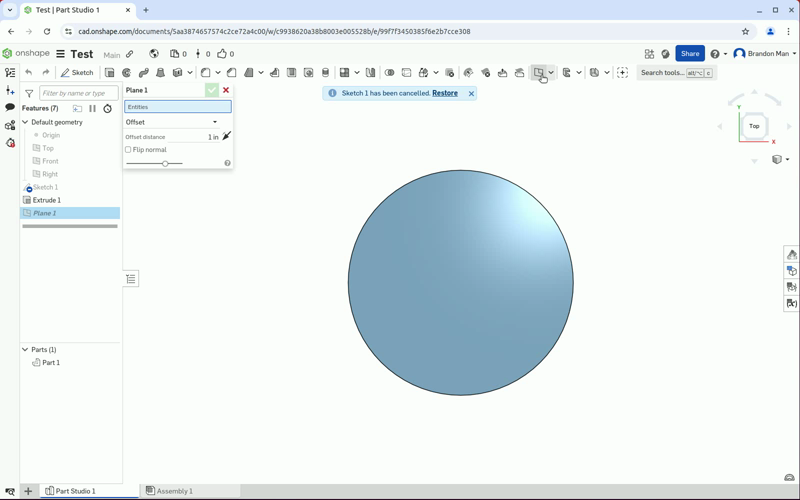
mouse_move(73, 150)
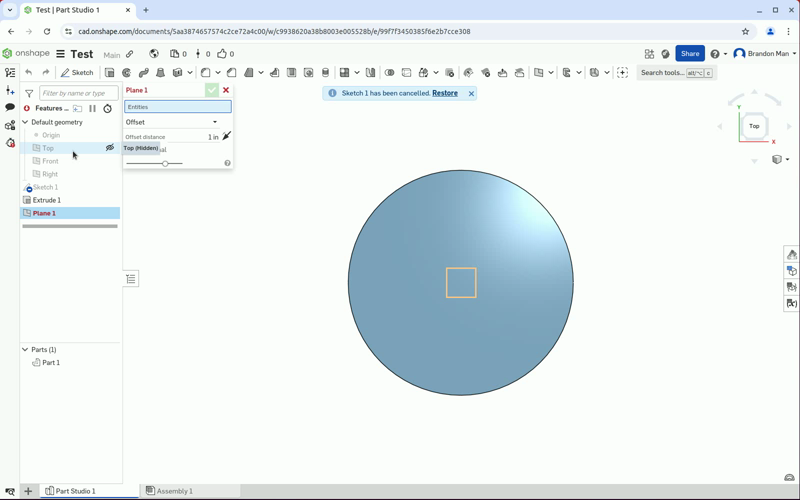
click(73, 150)
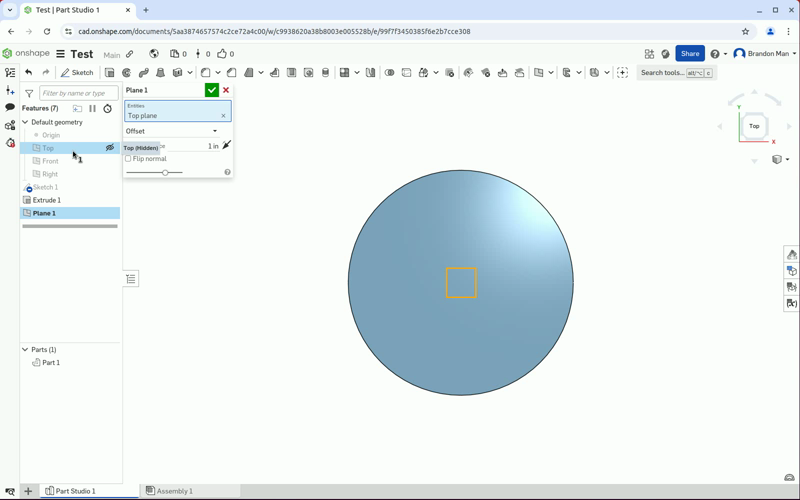
key(tab, 2)
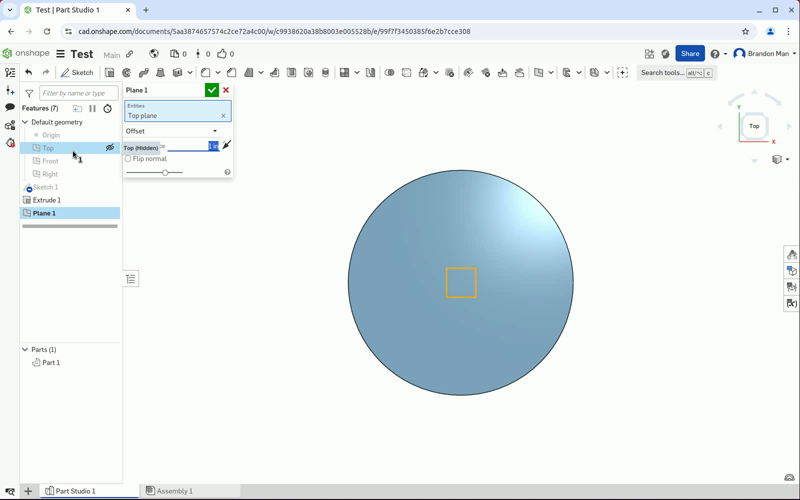
text(23.108)
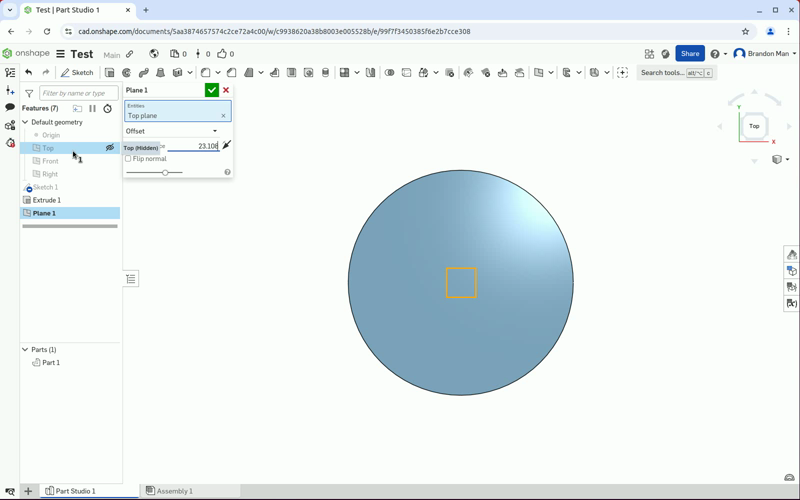
key(enter, 2)
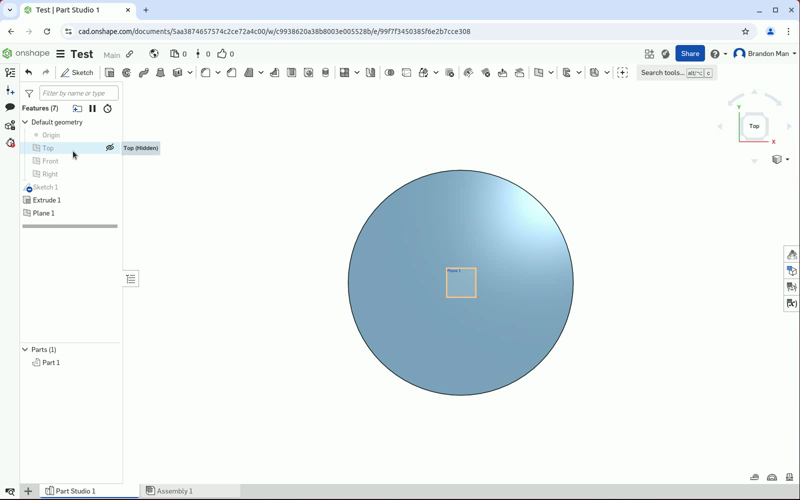
key(shift+s)
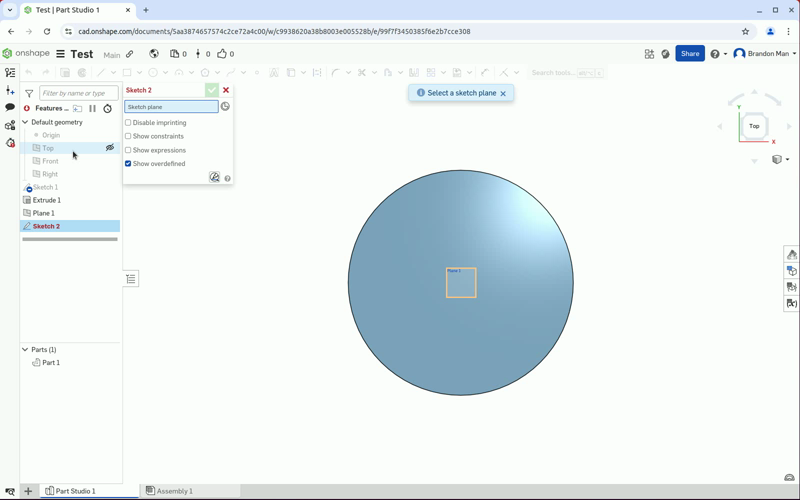
mouse_move(73, 215)
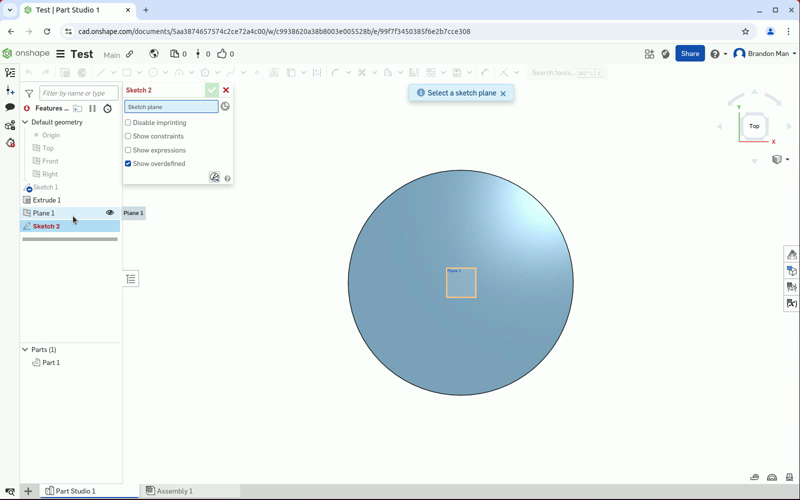
click(73, 215)
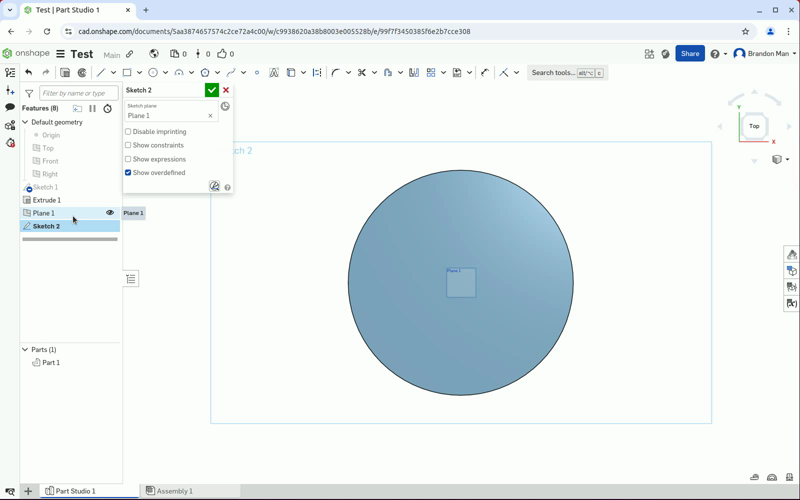
mouse_move(73, 352)
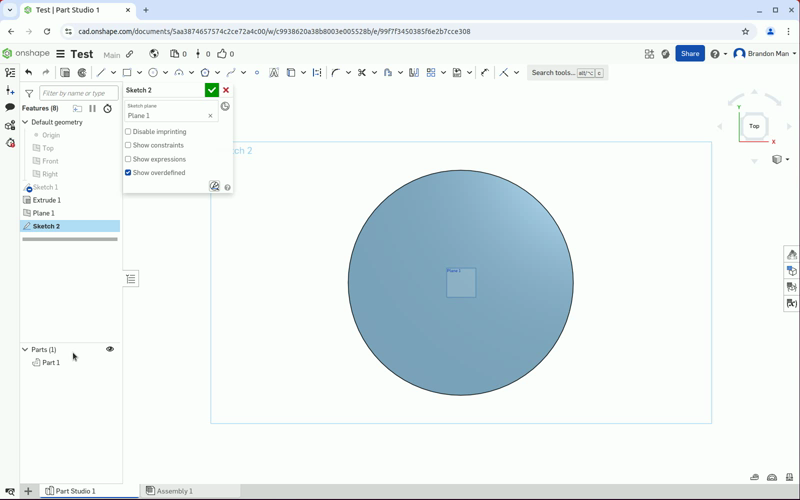
key(y)
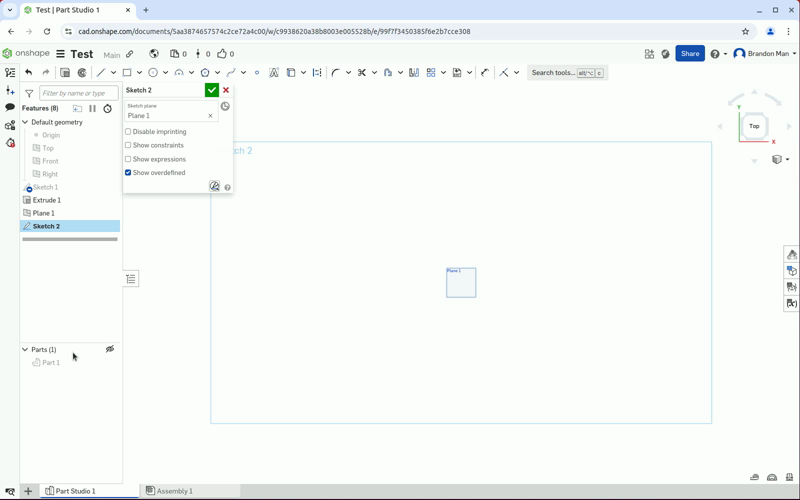
key(c)
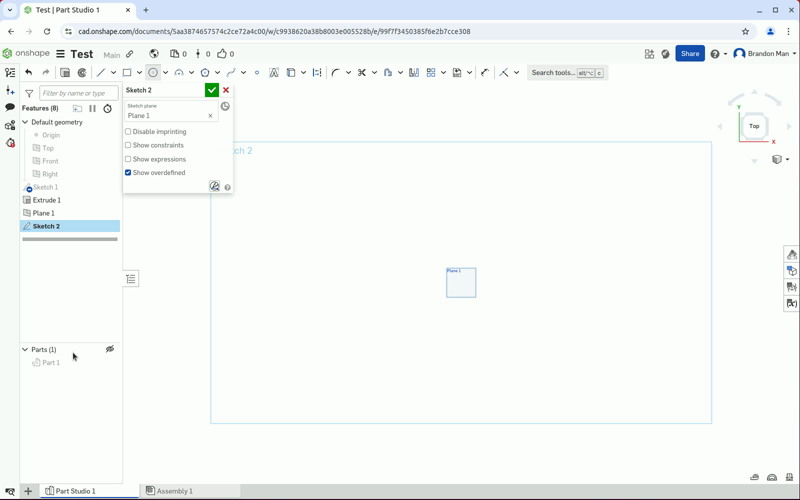
key_down(shift)
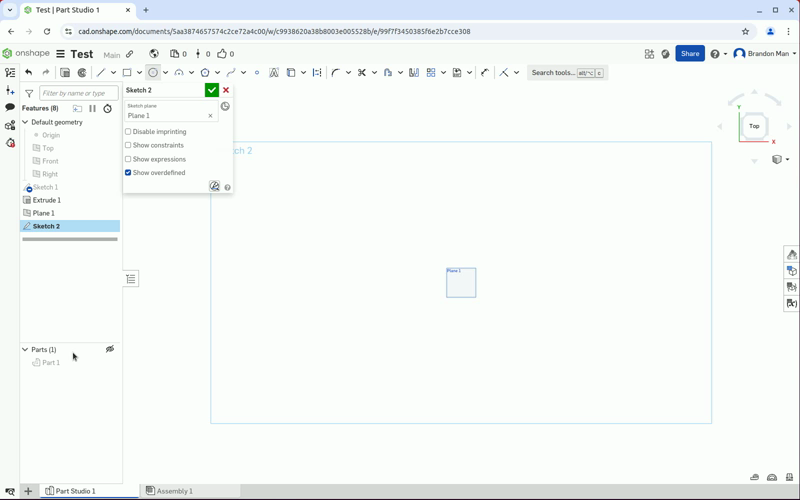
mouse_move(461, 282)
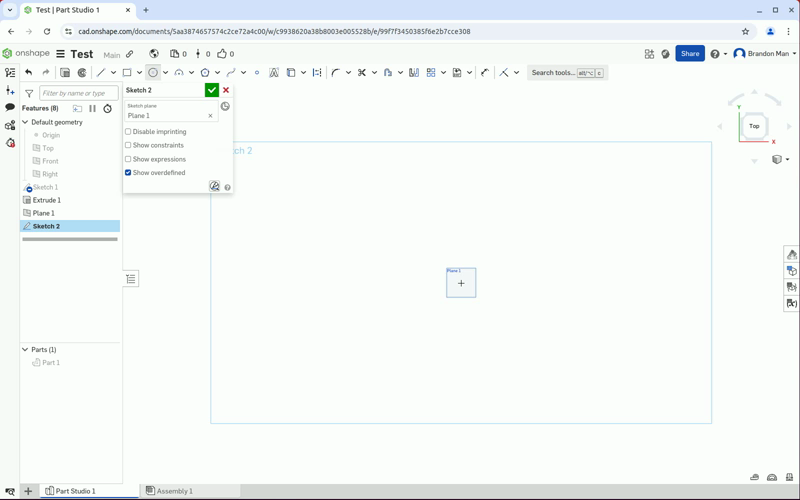
click(461, 282)
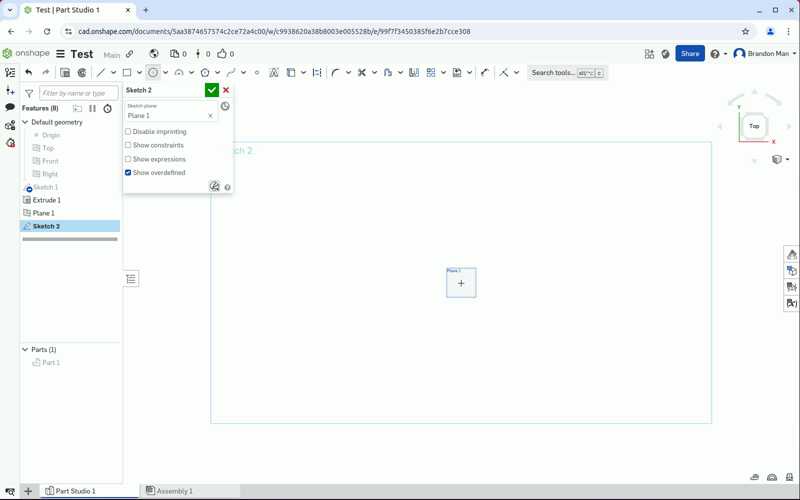
key_up(shift)
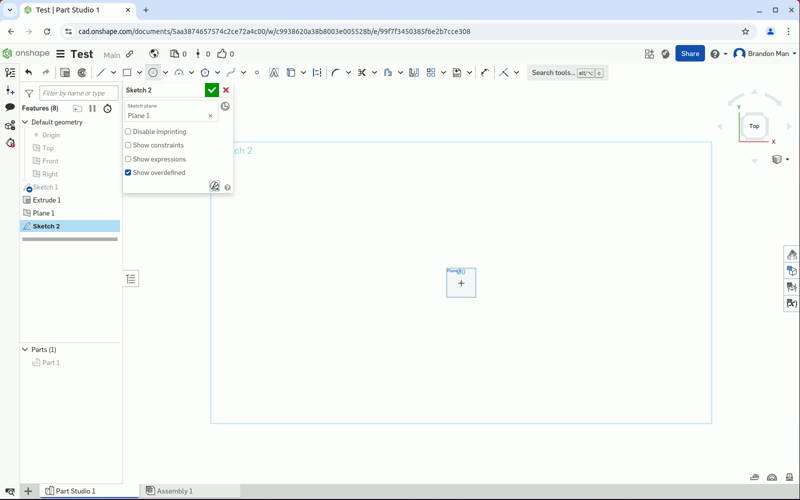
mouse_move(565, 282)
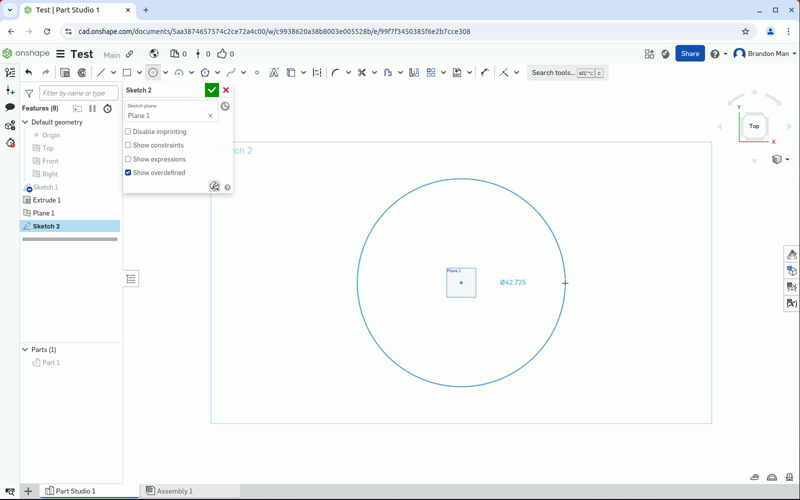
click(565, 282)
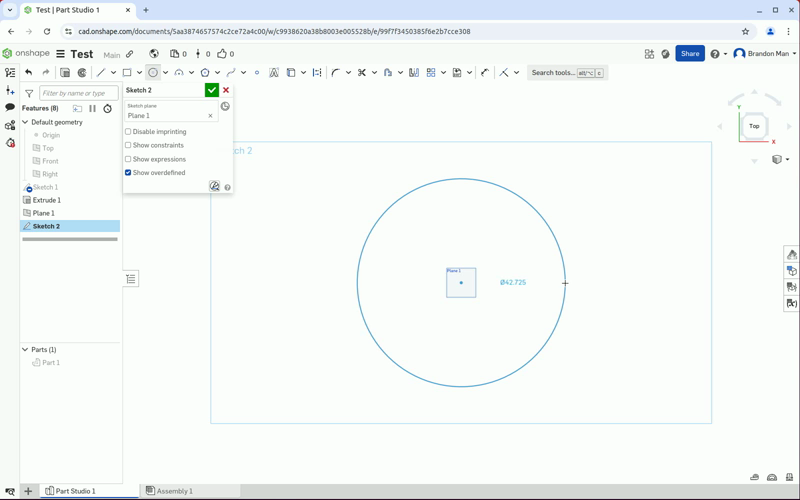
key(esc)
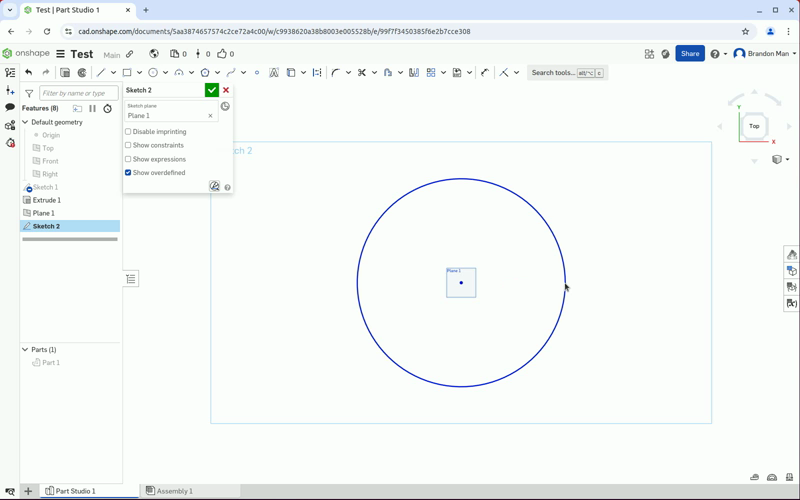
mouse_move(499, 229)
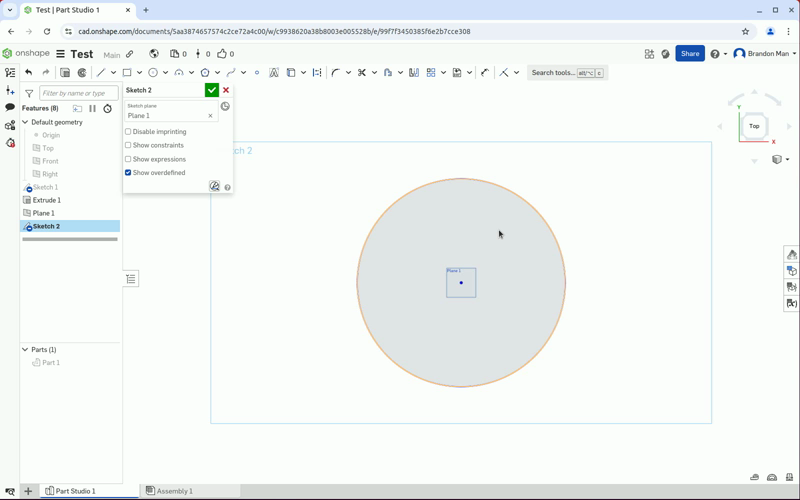
click(499, 229)
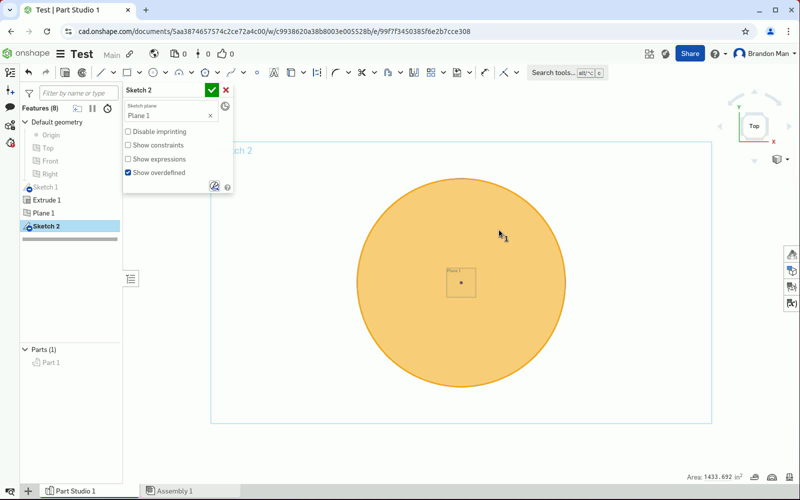
mouse_move(73, 352)
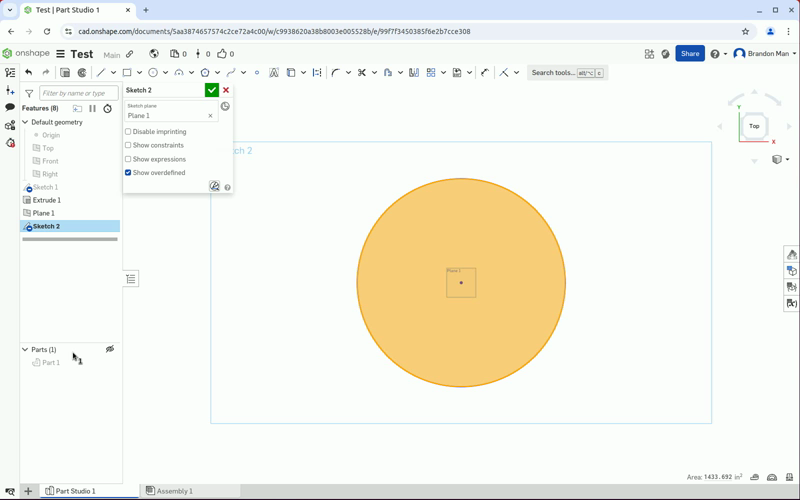
key(shift+y)
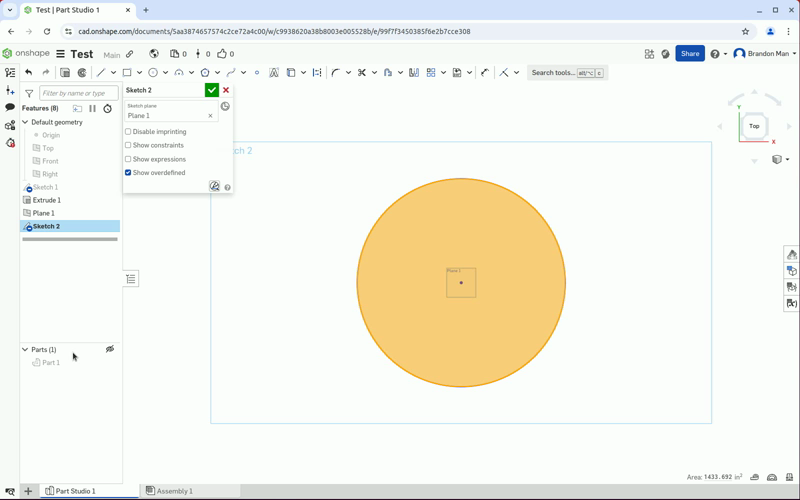
key(shift+e)
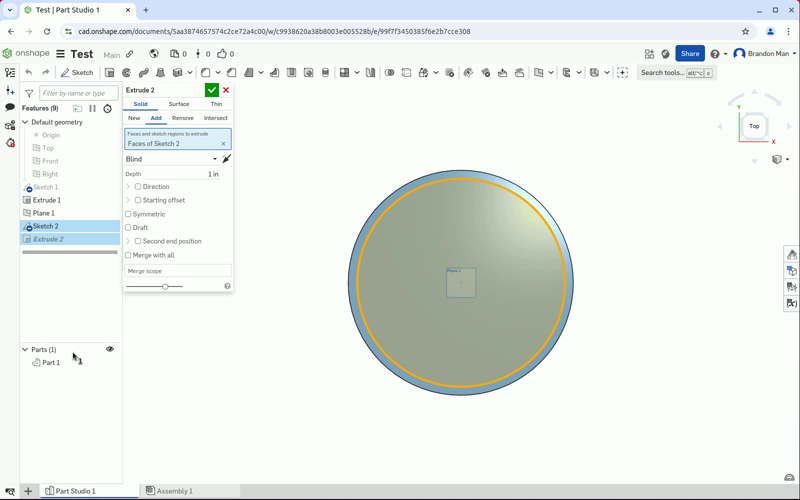
mouse_move(143, 106)
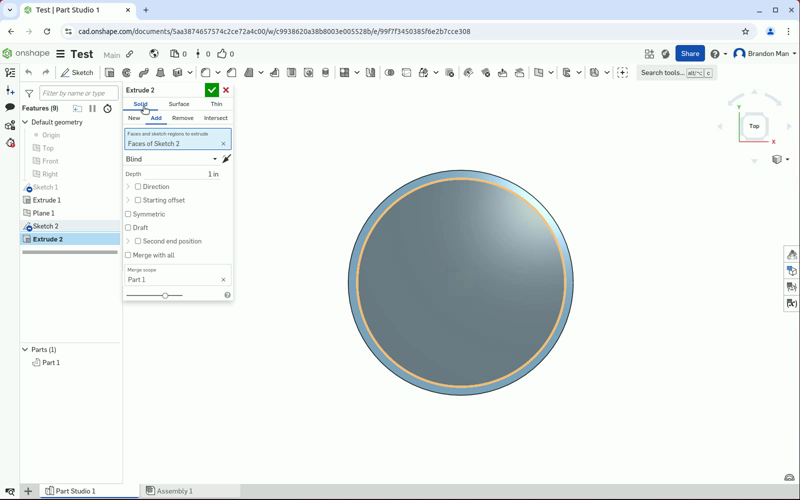
click(143, 106)
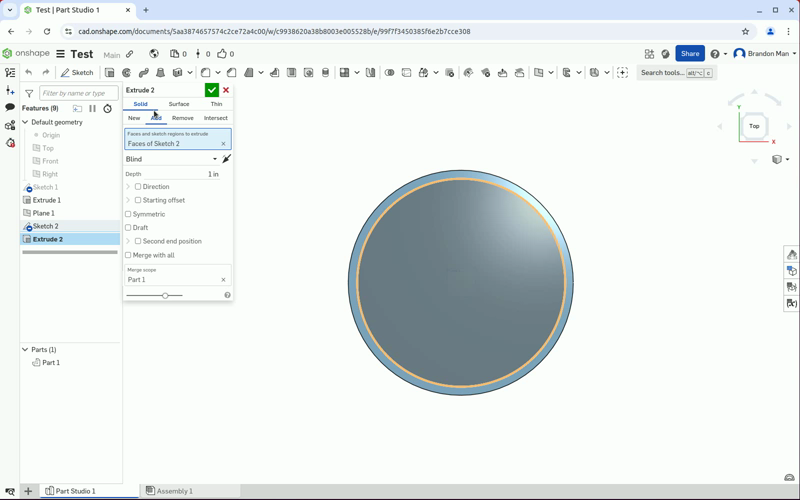
mouse_move(186, 120)
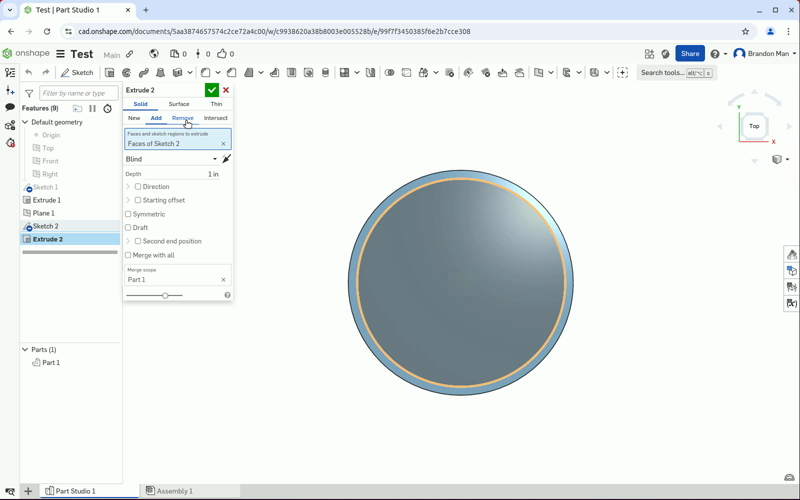
click(186, 120)
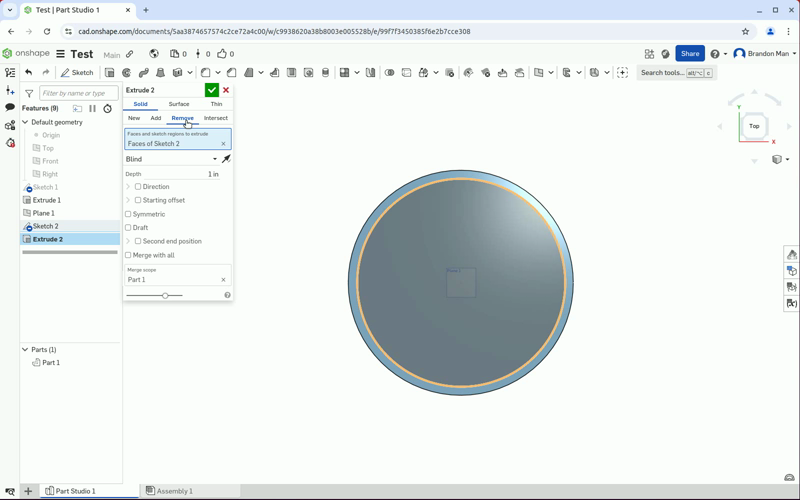
key(tab, 4)
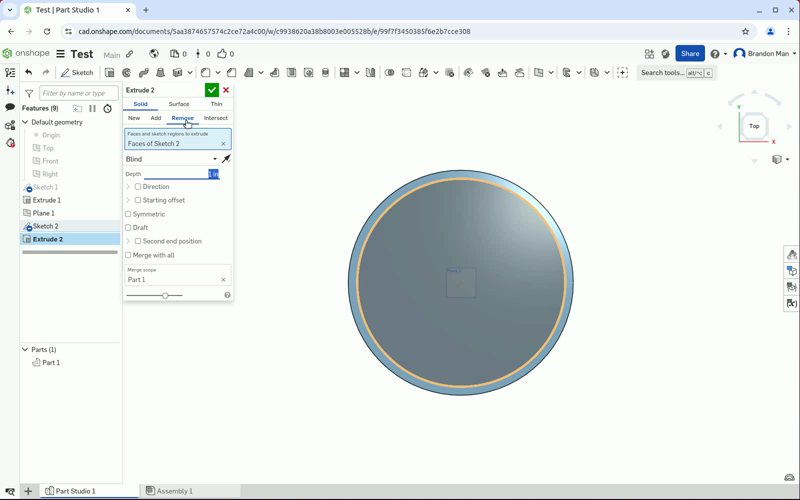
text(22.627)
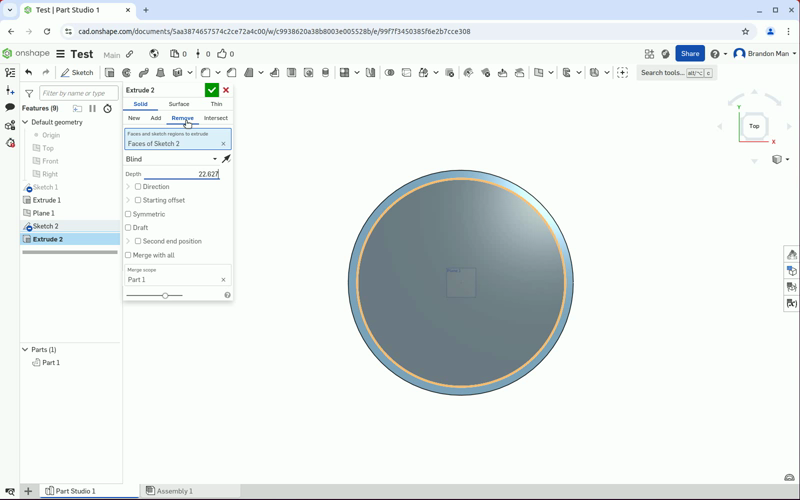
key(tab, 6)
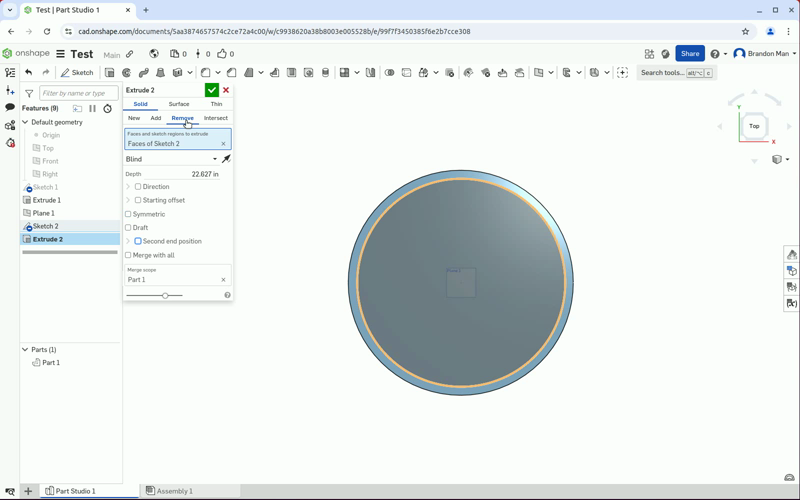
key(space)
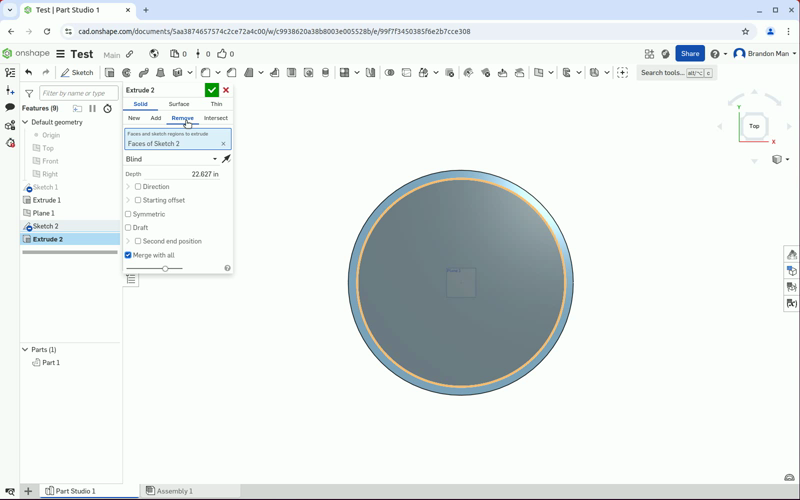
key(enter)
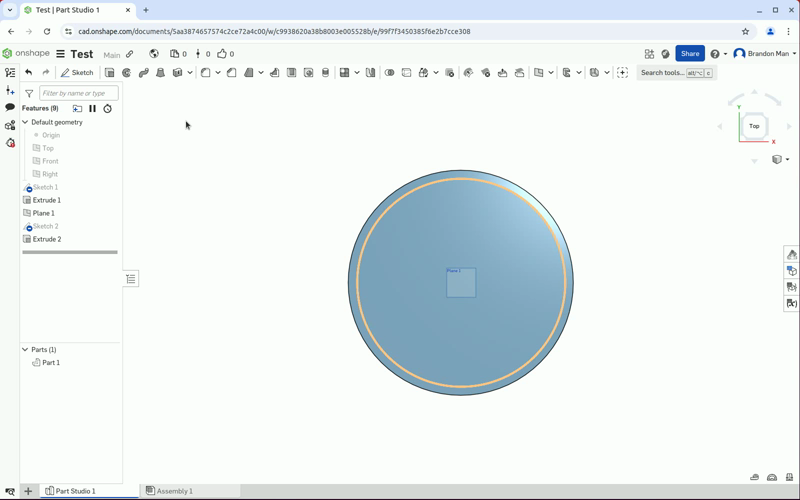
key(shift+h)
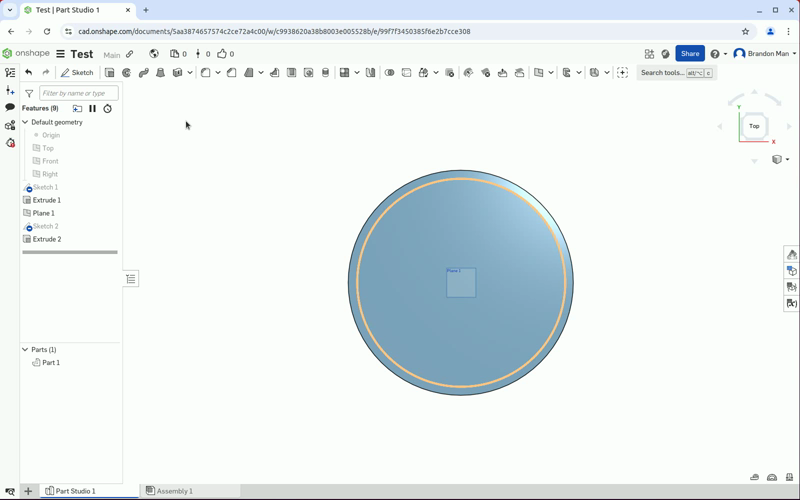
key(shift+h)
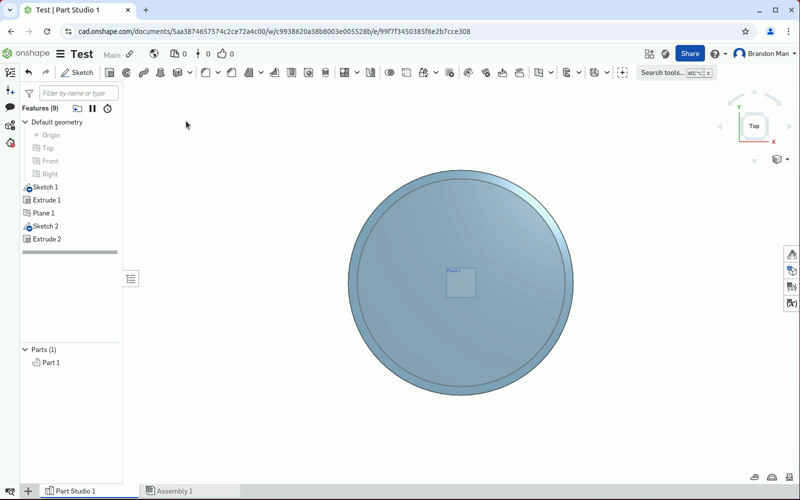
key(shift+7)
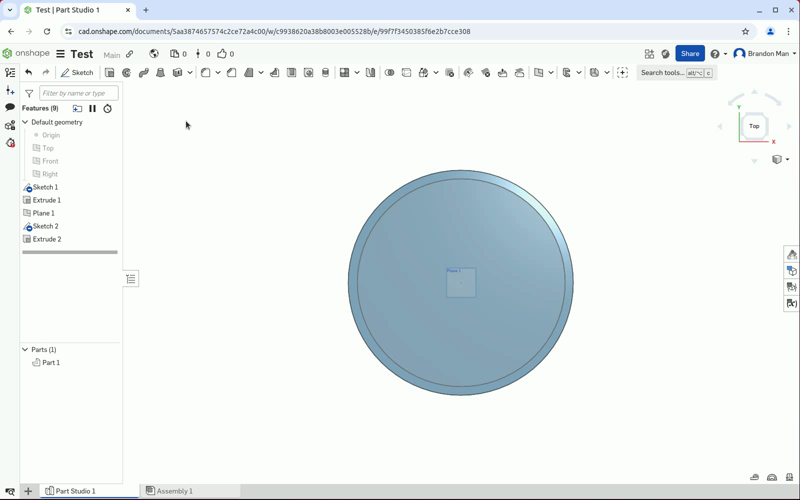
key(up, 3)
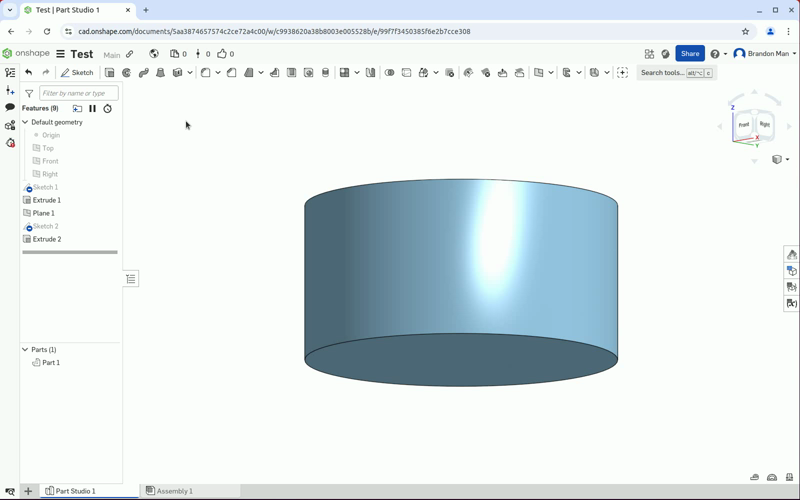
key(left, 3)
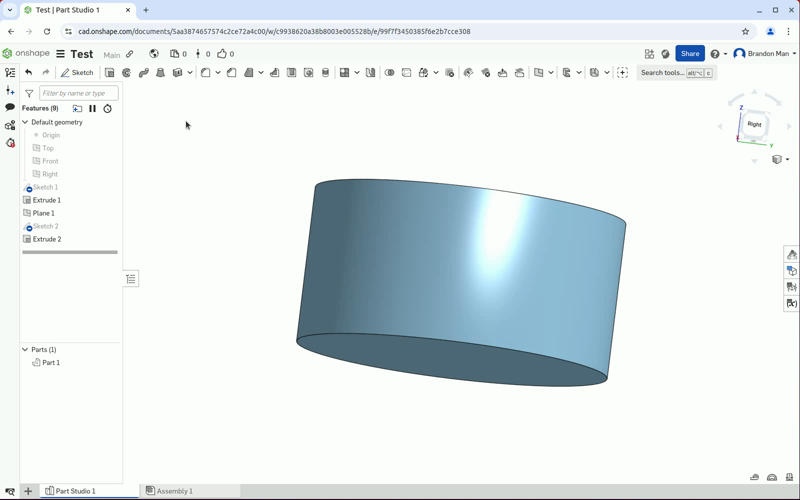
key(right, 3)
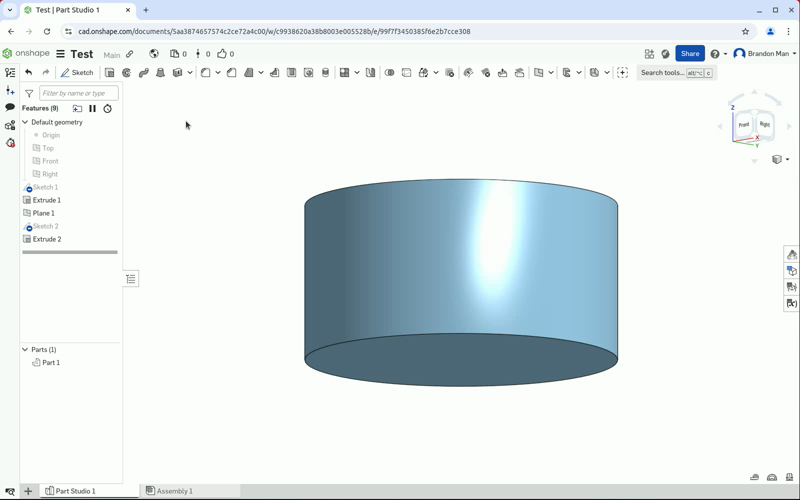
key(down, 3)
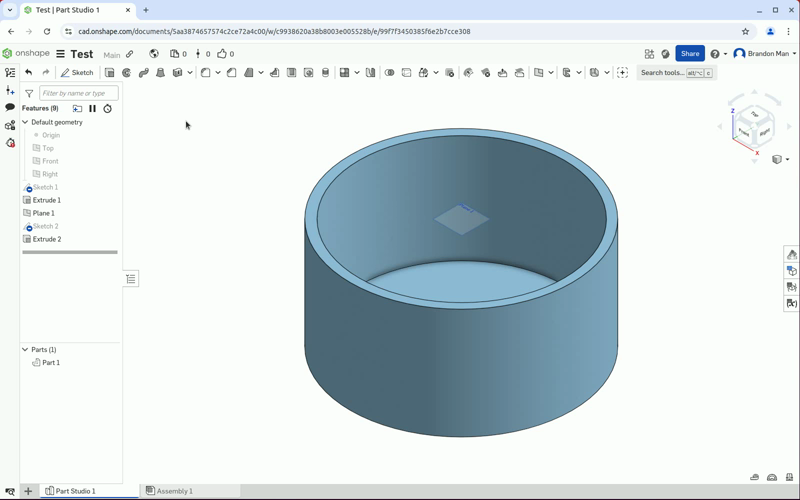
mouse_move(73, 189)
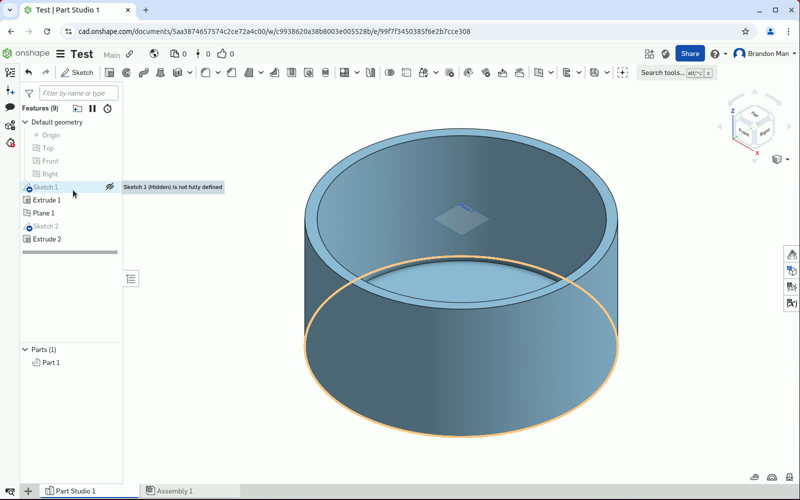
click(73, 189)